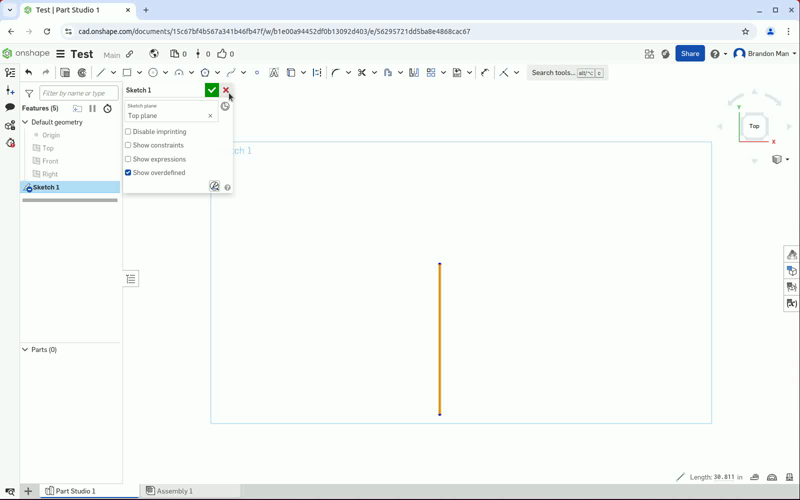
key(shift+h)
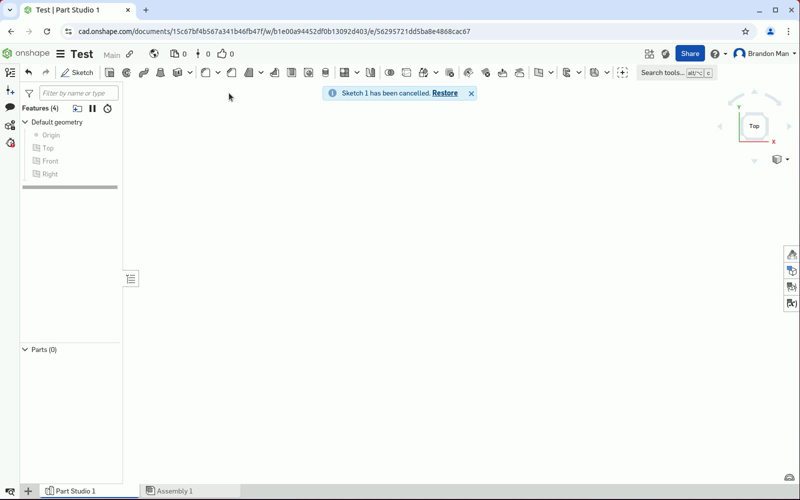
mouse_move(73, 352)
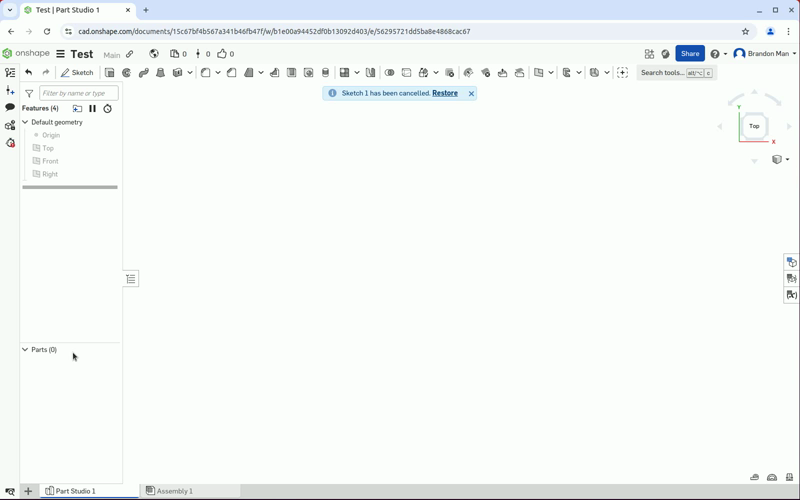
key(y)
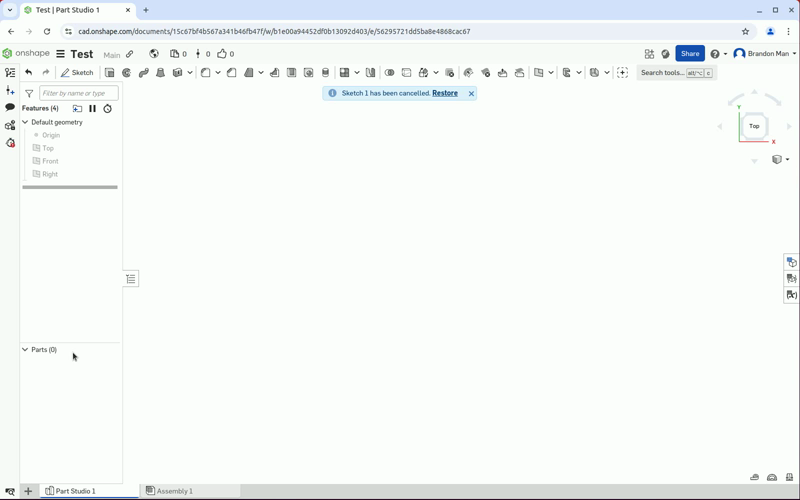
key(shift+p)
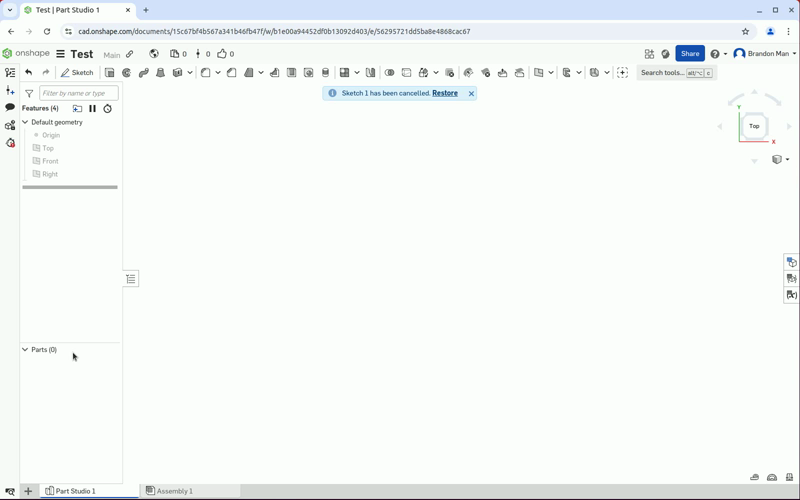
key(space)
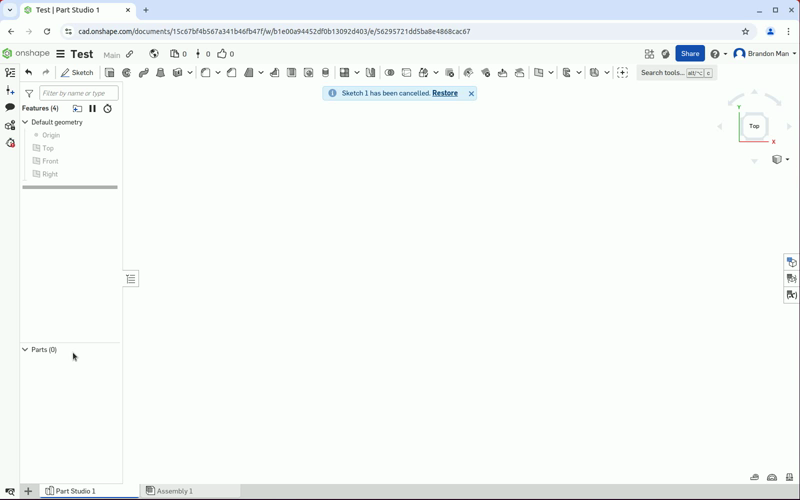
key_down(shift)
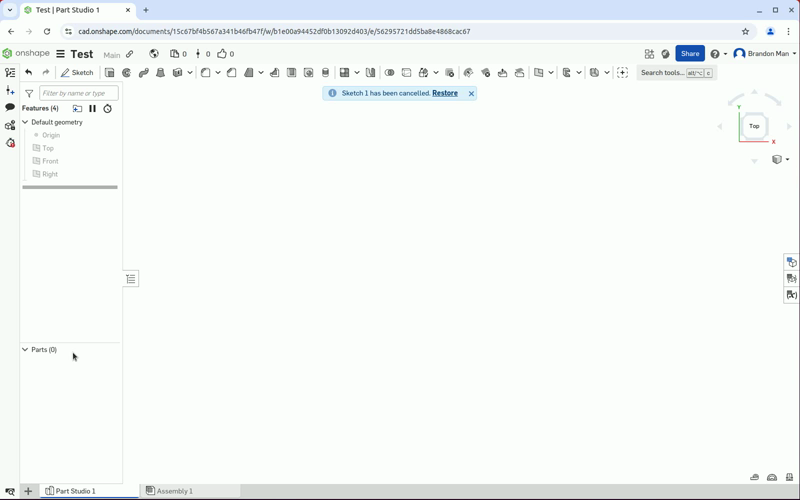
key(up)
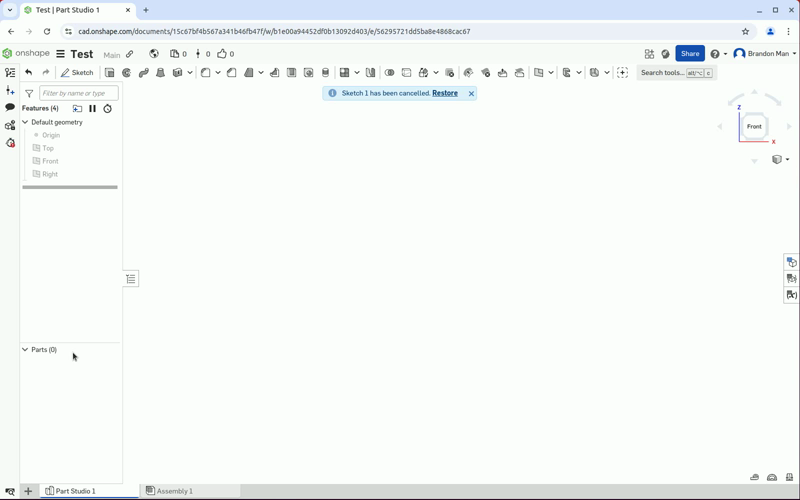
key_up(shift)
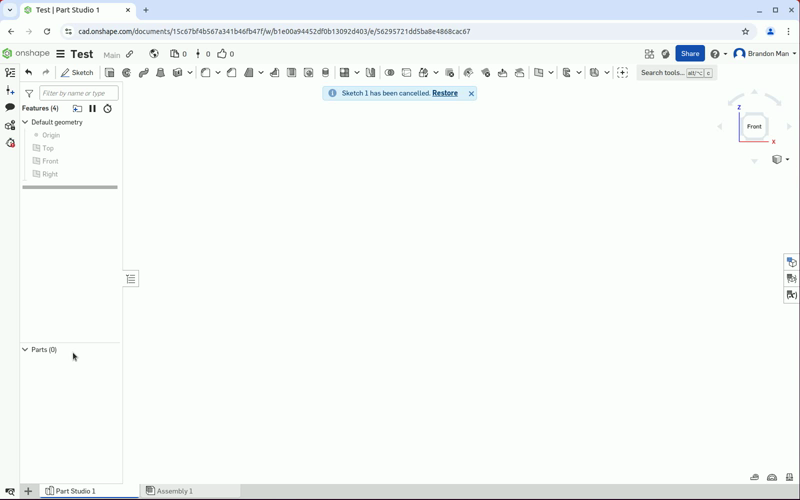
mouse_move(73, 352)
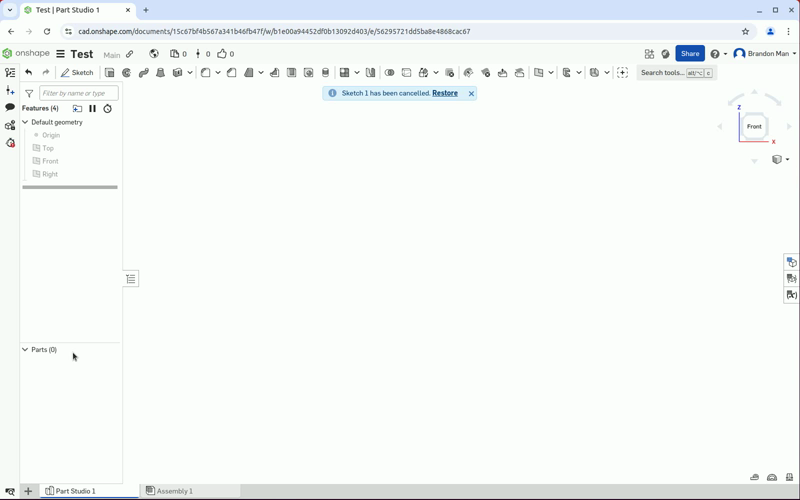
key(shift+y)
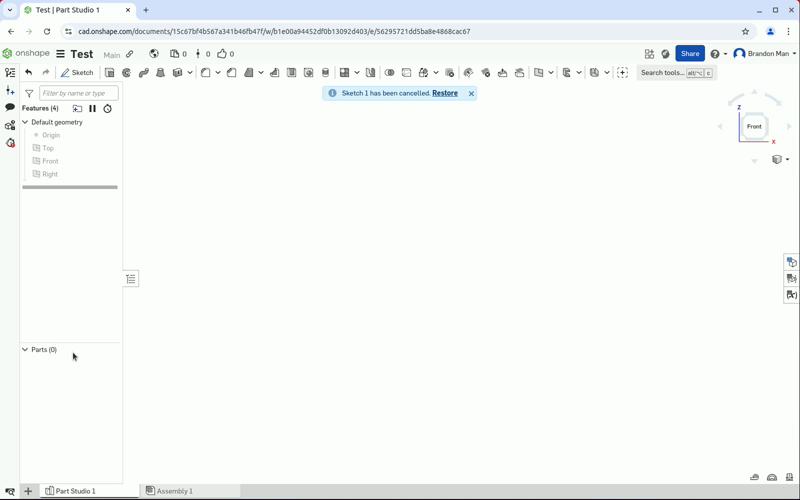
key(shift+s)
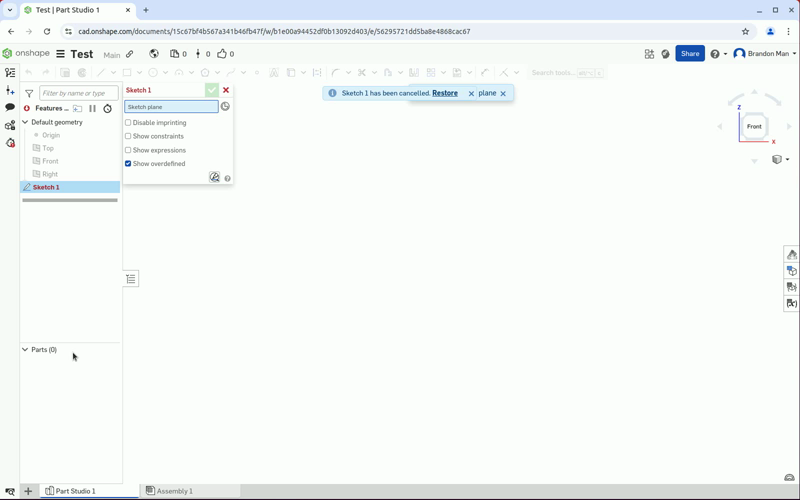
mouse_move(73, 163)
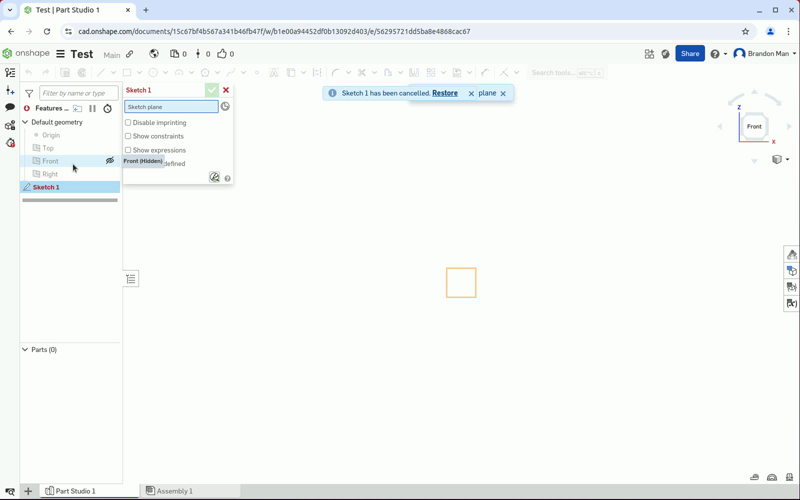
click(73, 163)
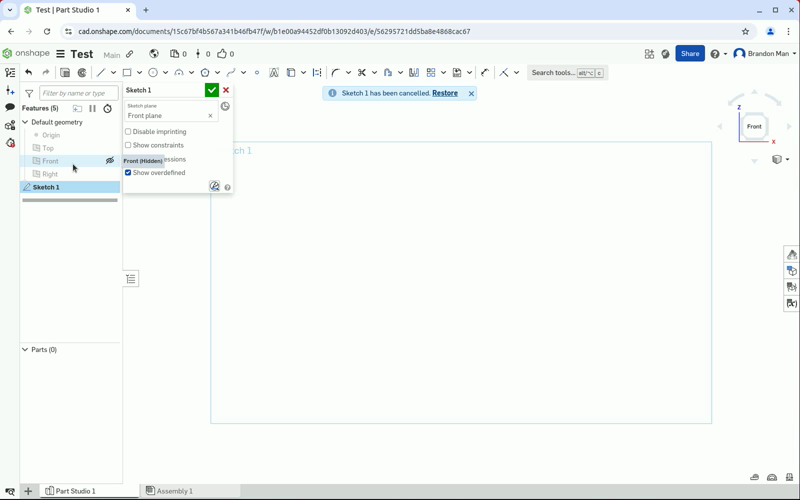
mouse_move(73, 352)
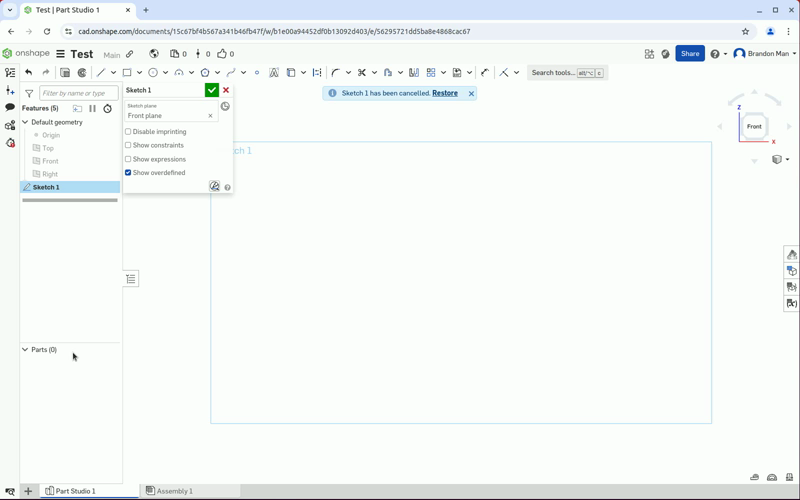
key(y)
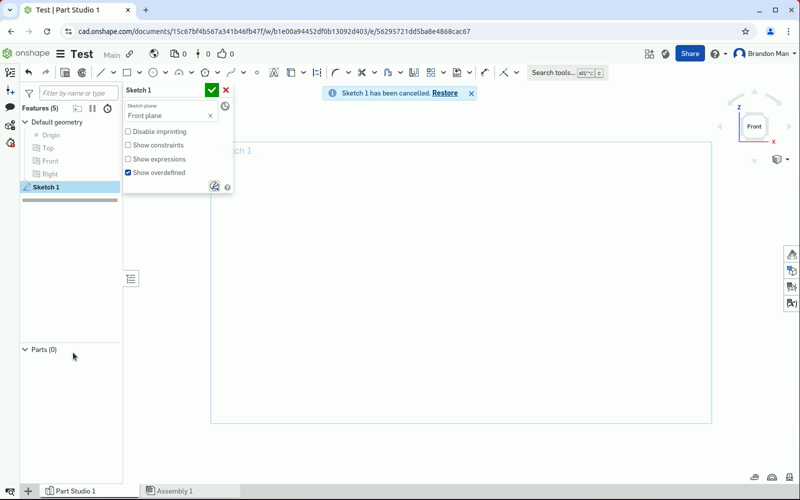
key(c)
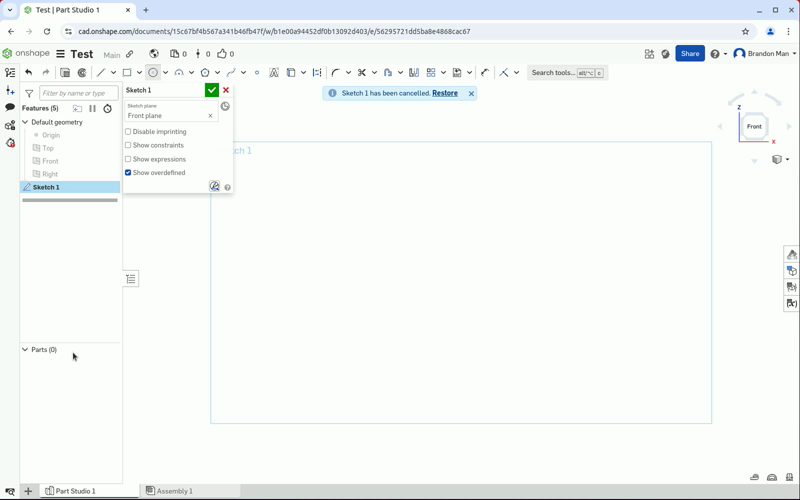
key_down(shift)
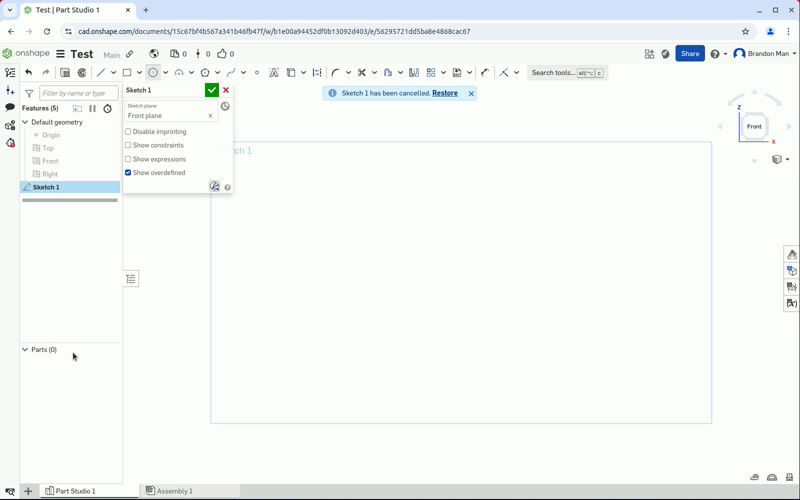
mouse_move(461, 282)
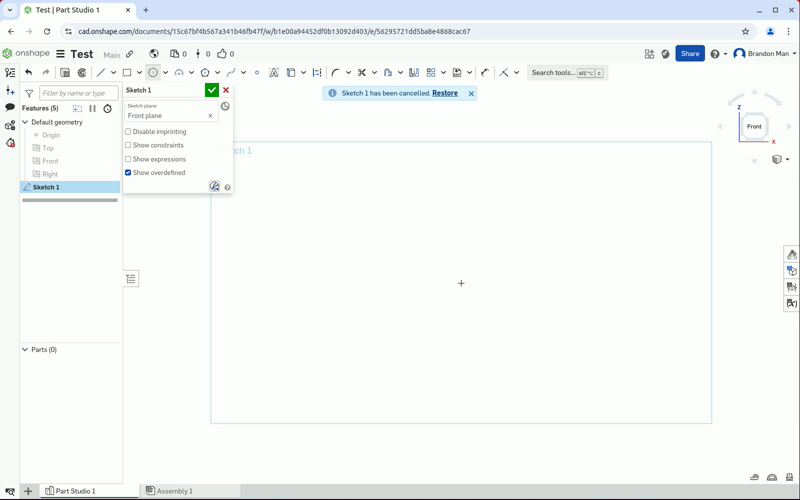
click(461, 282)
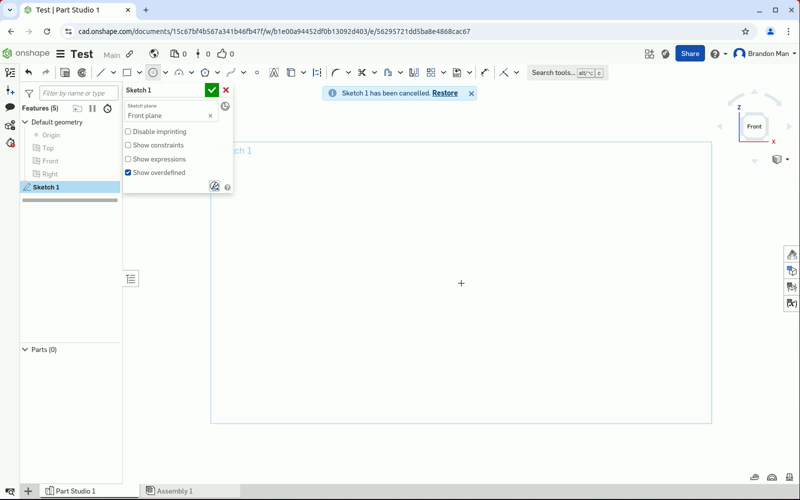
key_up(shift)
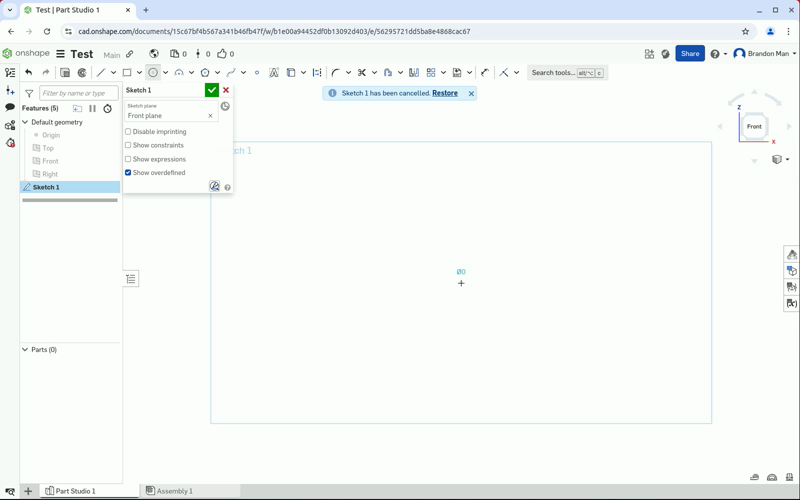
mouse_move(574, 282)
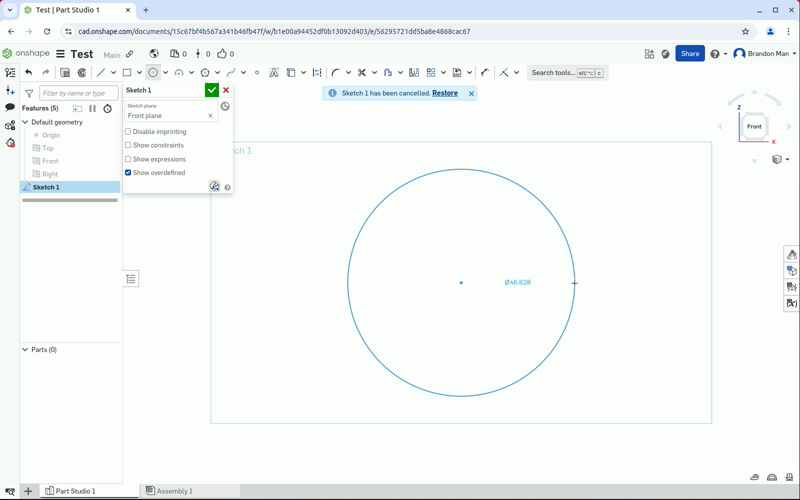
click(574, 282)
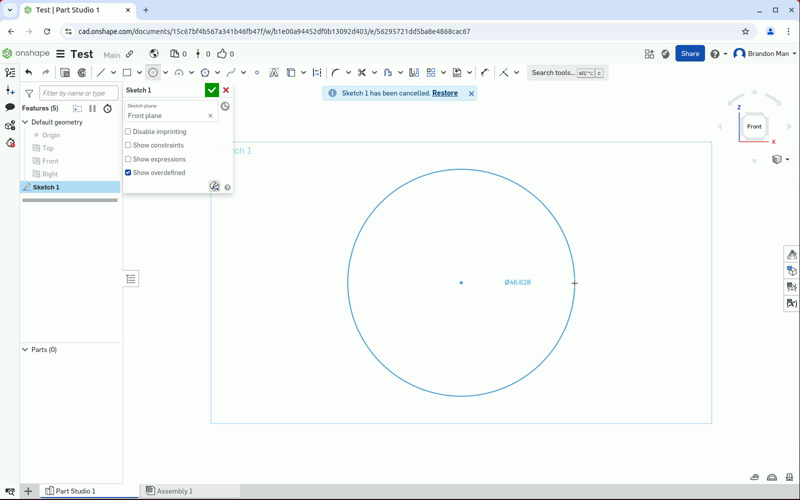
key(esc)
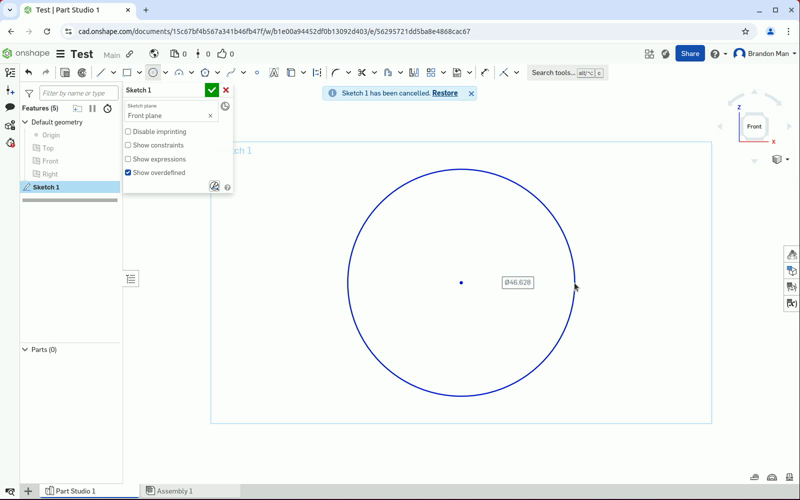
mouse_move(455, 265)
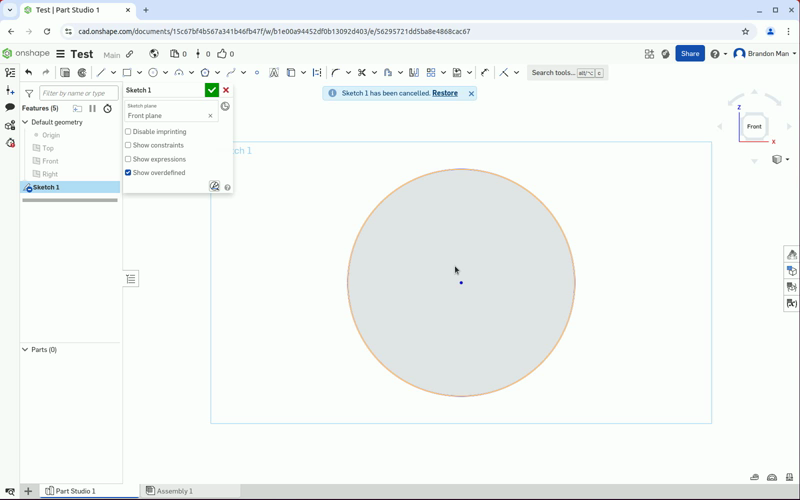
click(455, 265)
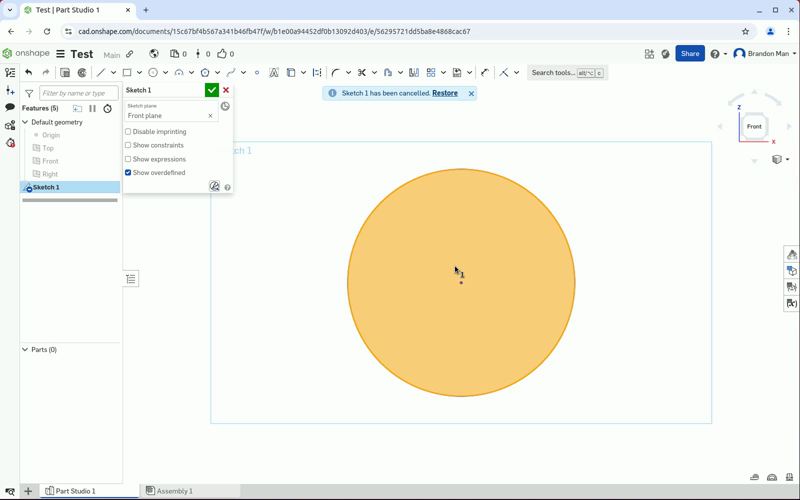
mouse_move(73, 352)
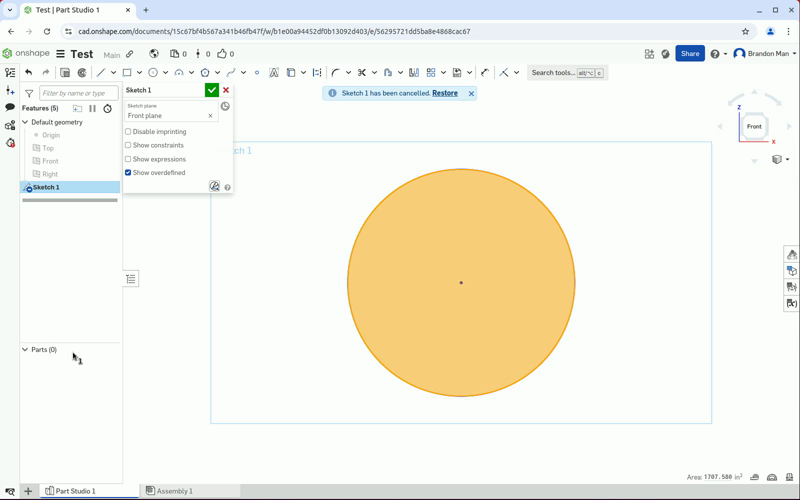
key(shift+y)
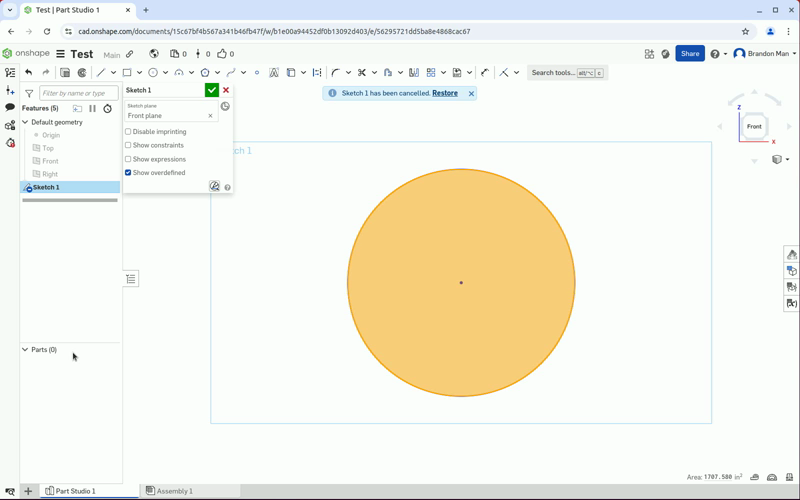
key(shift+e)
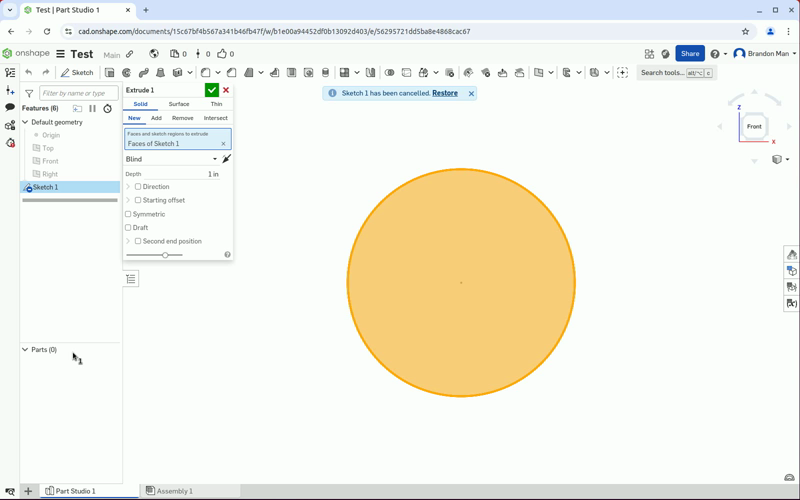
mouse_move(143, 106)
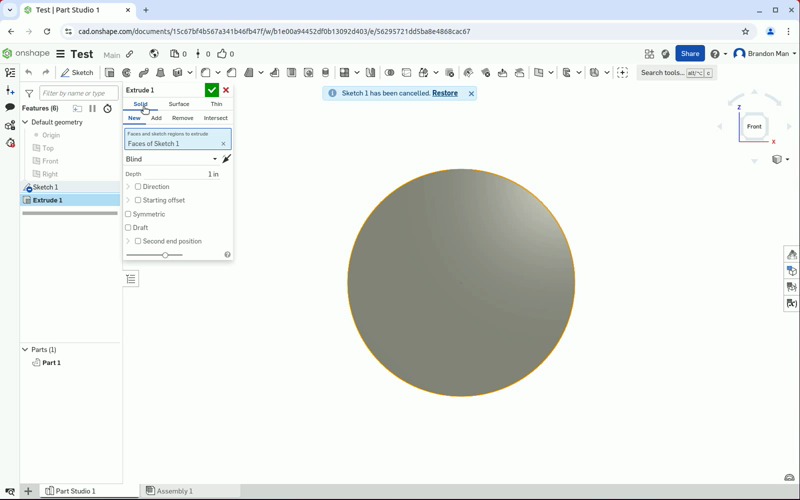
click(143, 106)
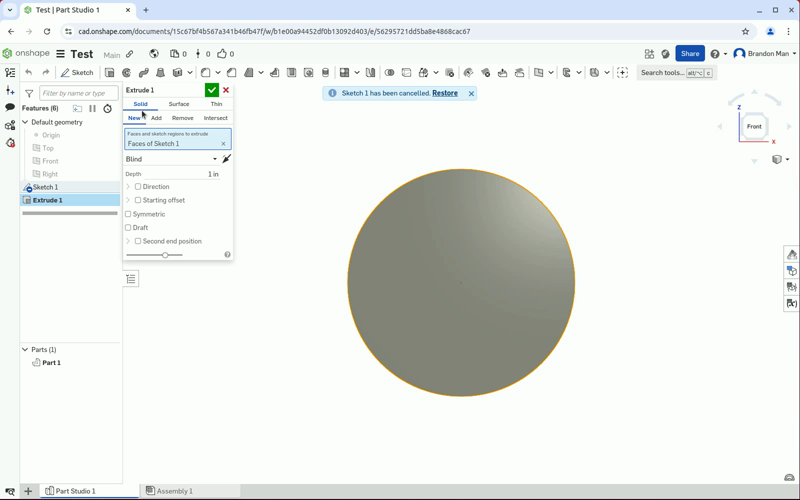
mouse_move(137, 120)
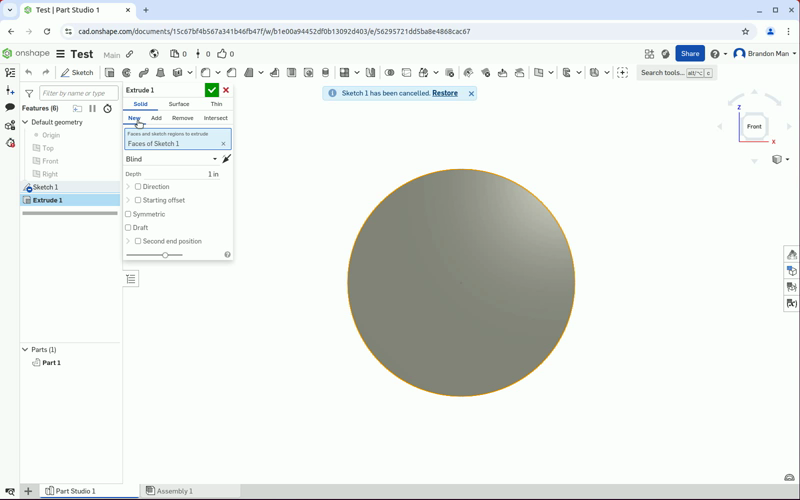
click(137, 120)
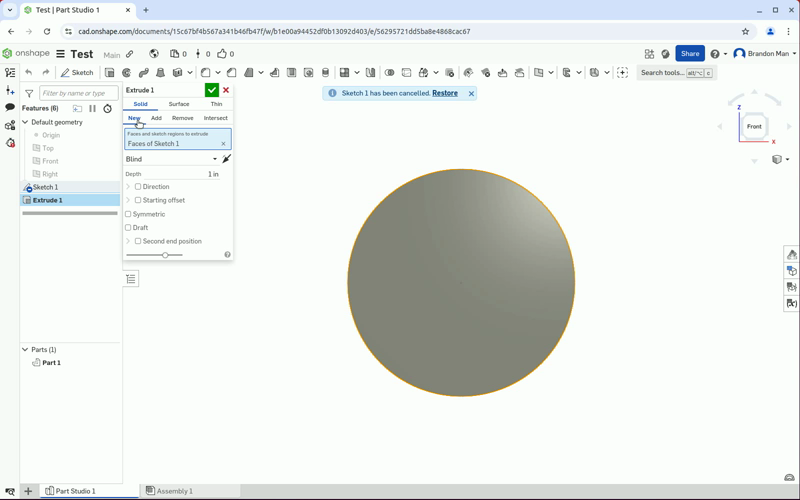
key(tab, 4)
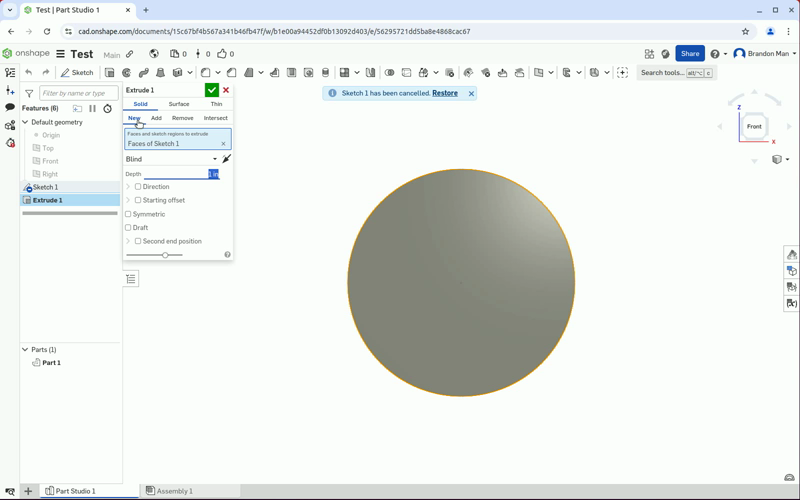
text(2.407)
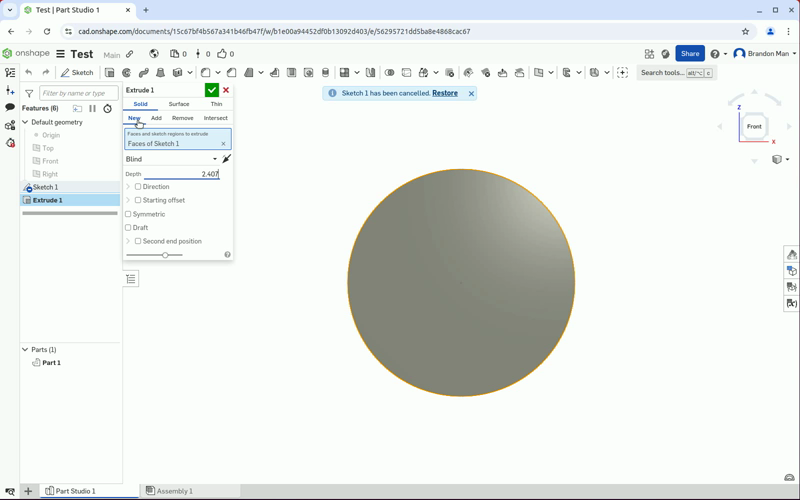
key(enter)
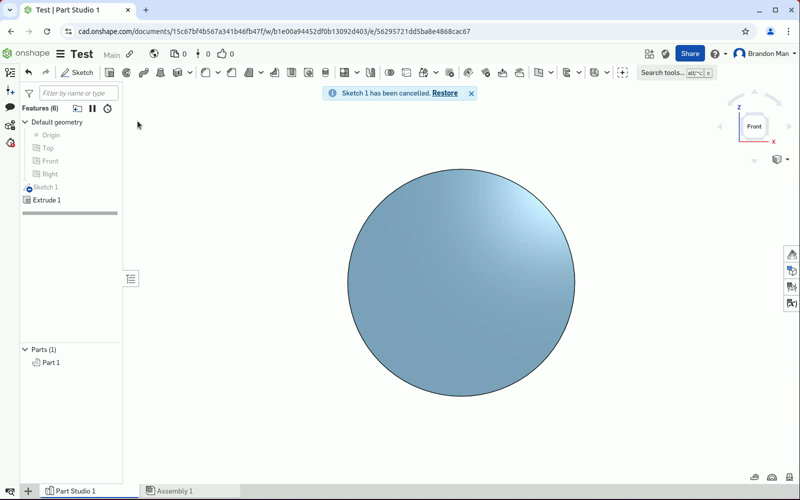
key(shift+h)
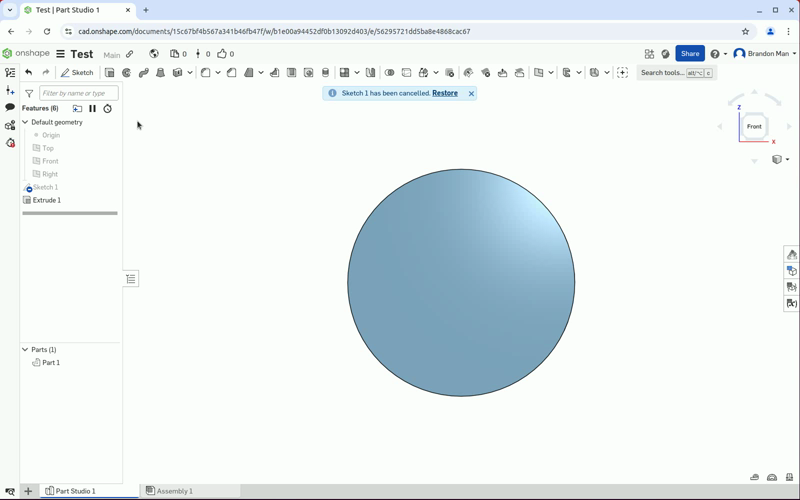
key(shift+h)
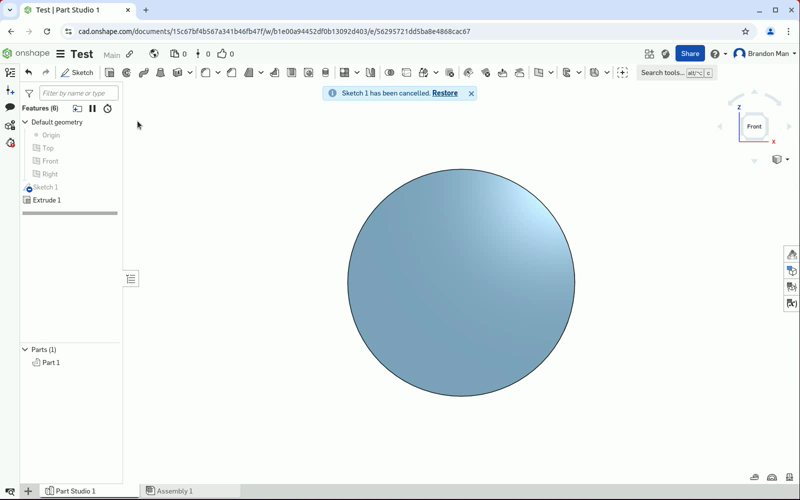
mouse_move(73, 189)
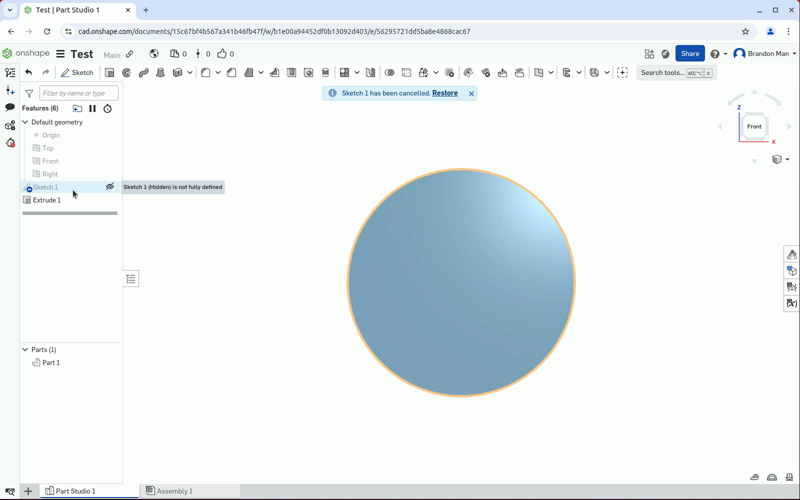
click(73, 189)
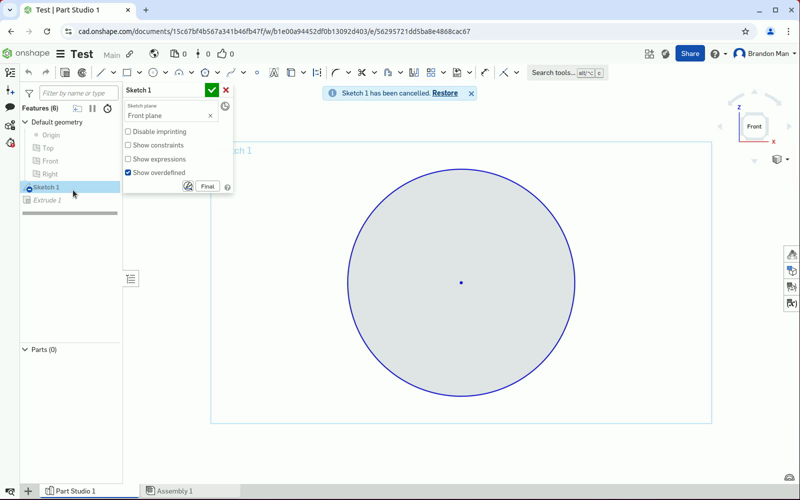
mouse_move(229, 92)
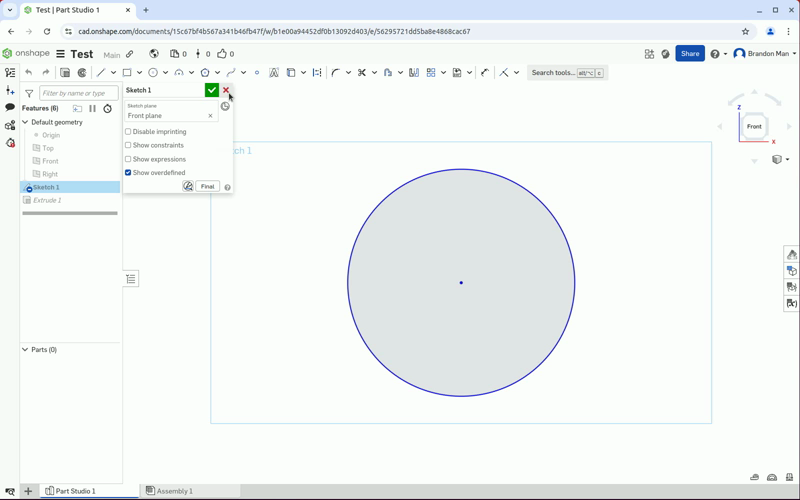
click(229, 92)
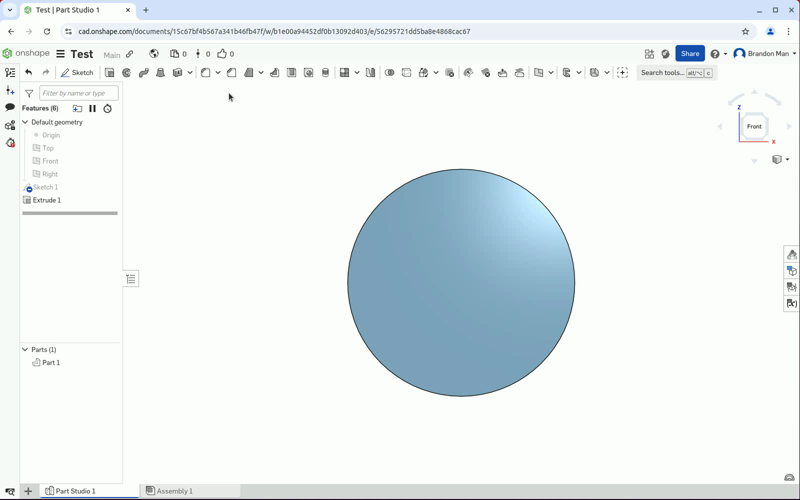
mouse_move(541, 75)
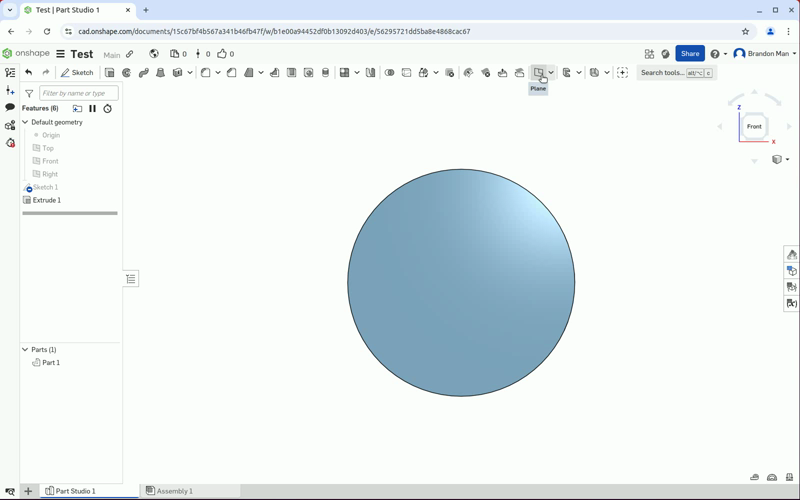
click(541, 75)
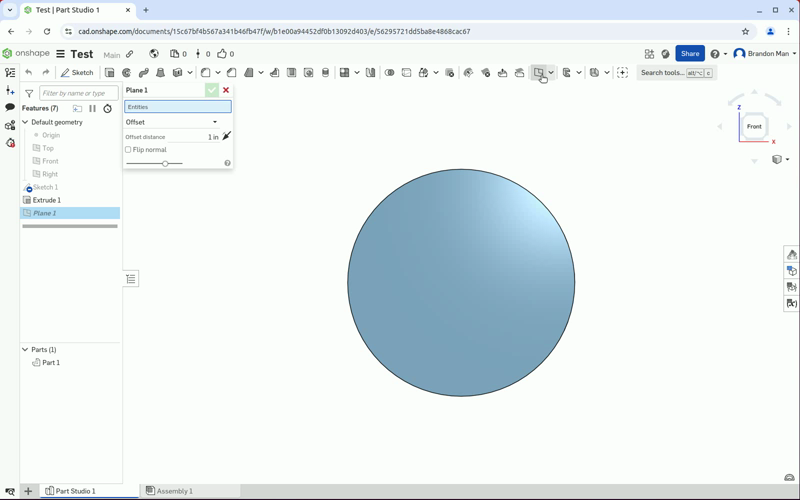
mouse_move(73, 163)
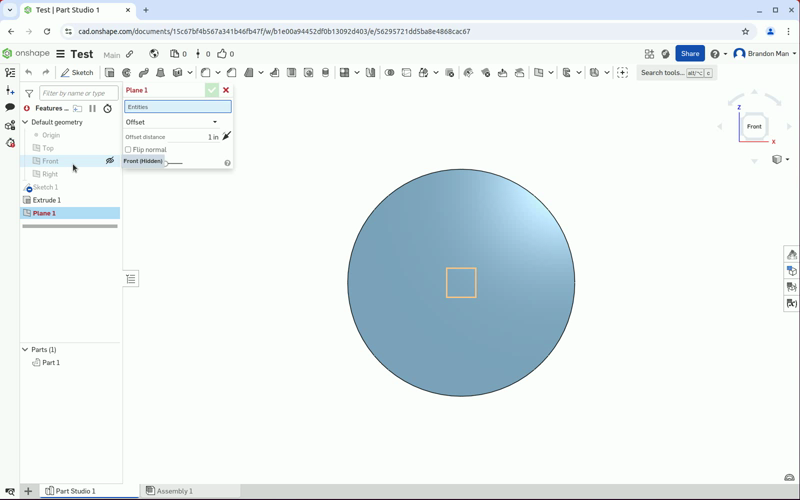
click(73, 163)
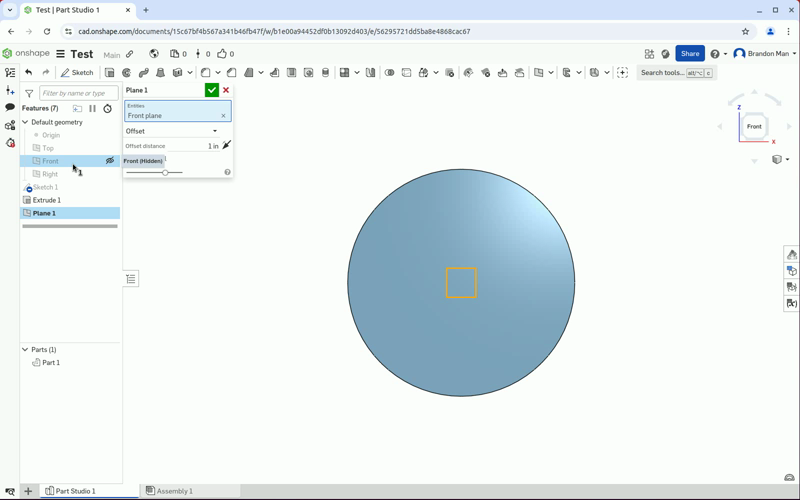
key(tab, 2)
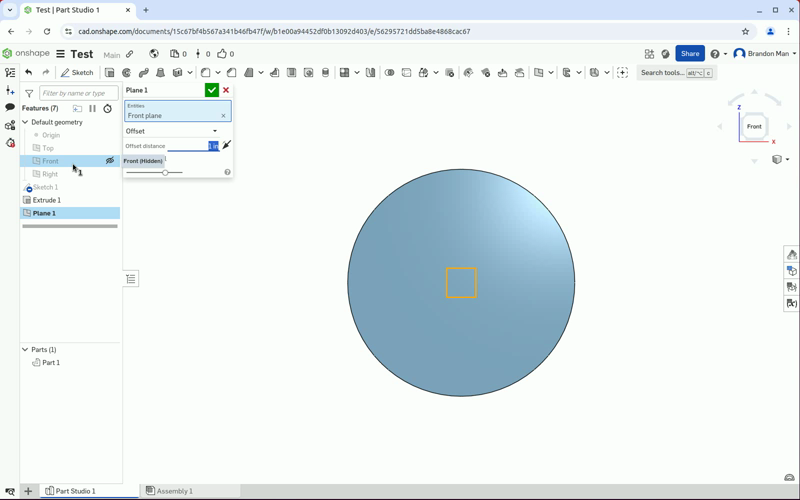
text(2.403)
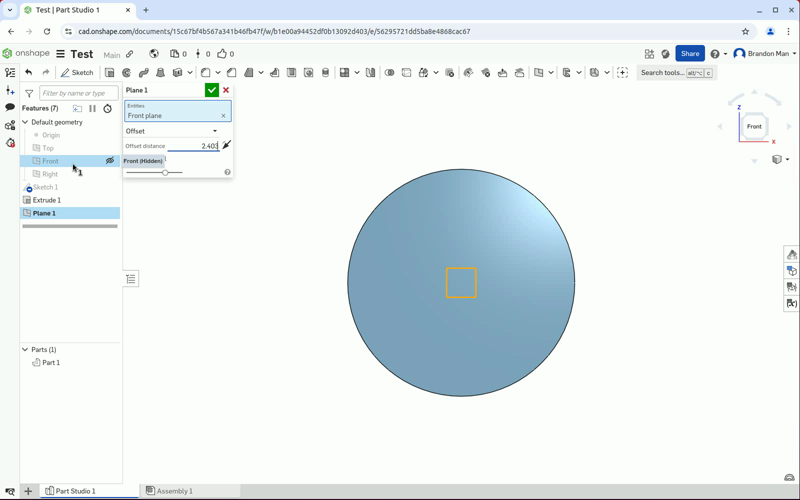
key(enter, 2)
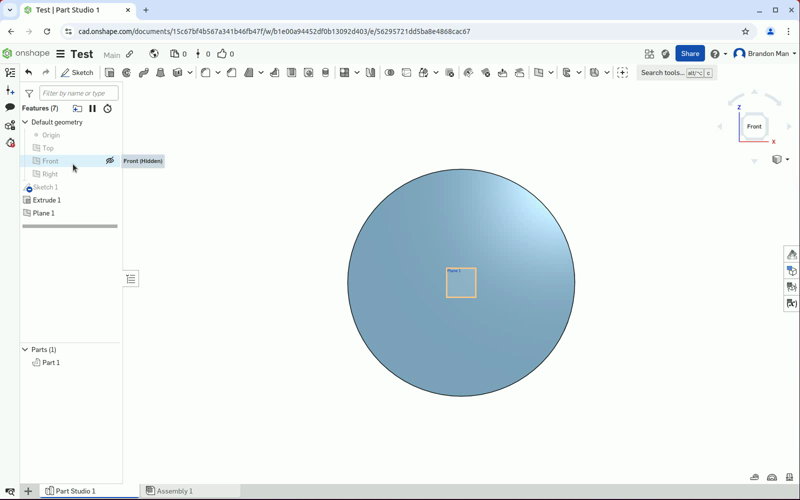
key(shift+s)
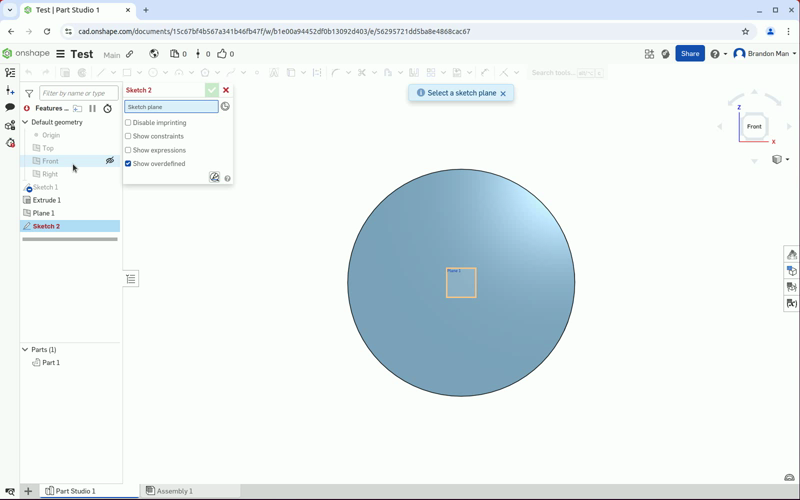
mouse_move(73, 215)
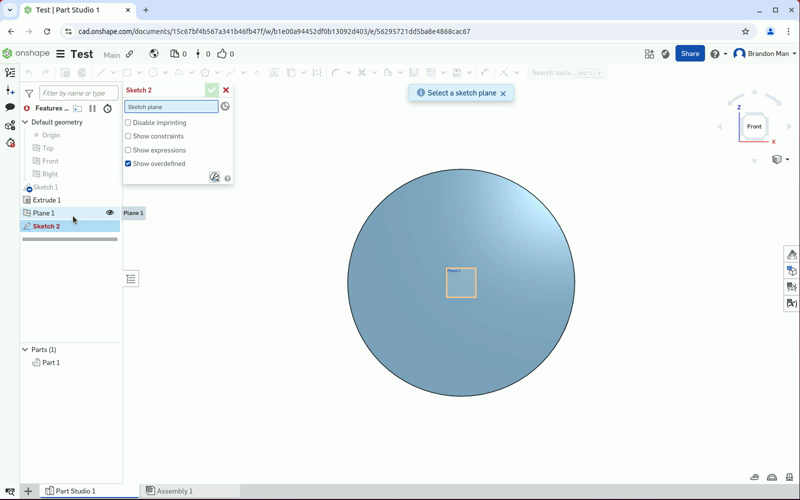
click(73, 215)
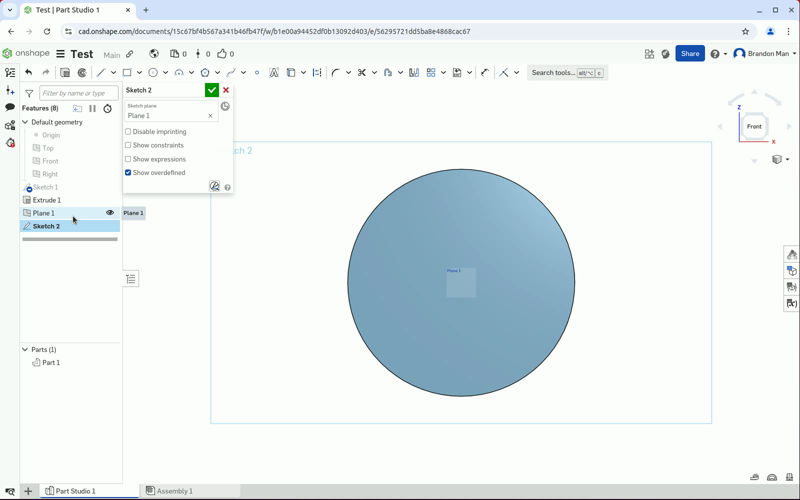
mouse_move(73, 352)
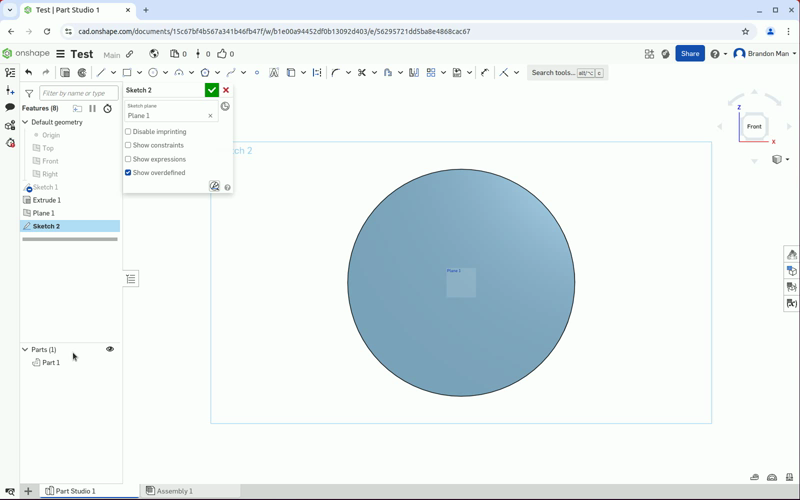
key(y)
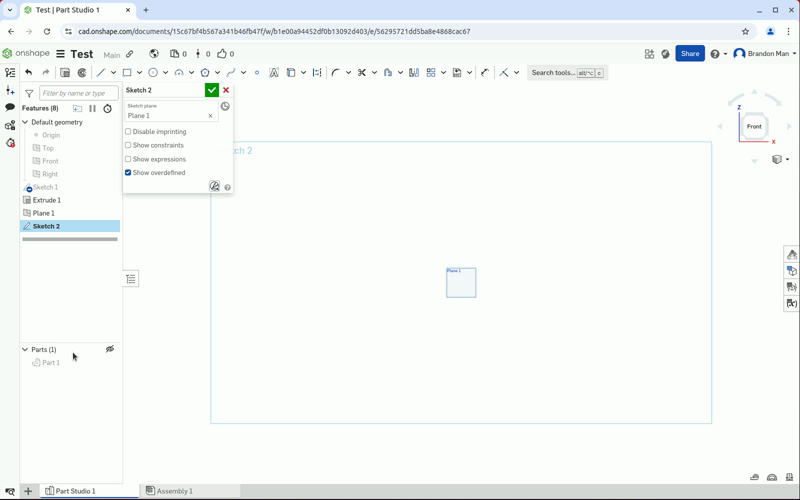
key(c)
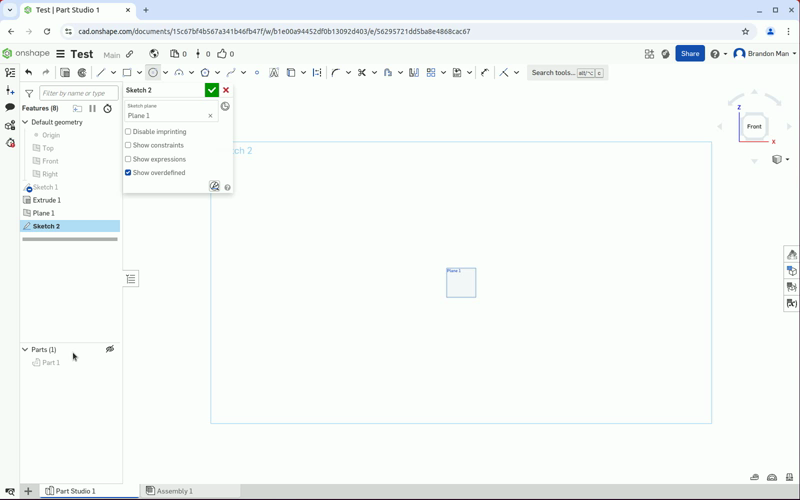
key_down(shift)
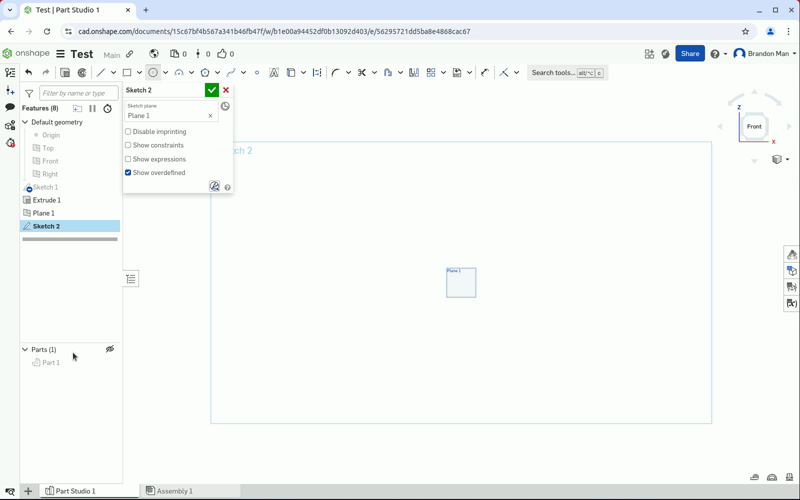
mouse_move(460, 282)
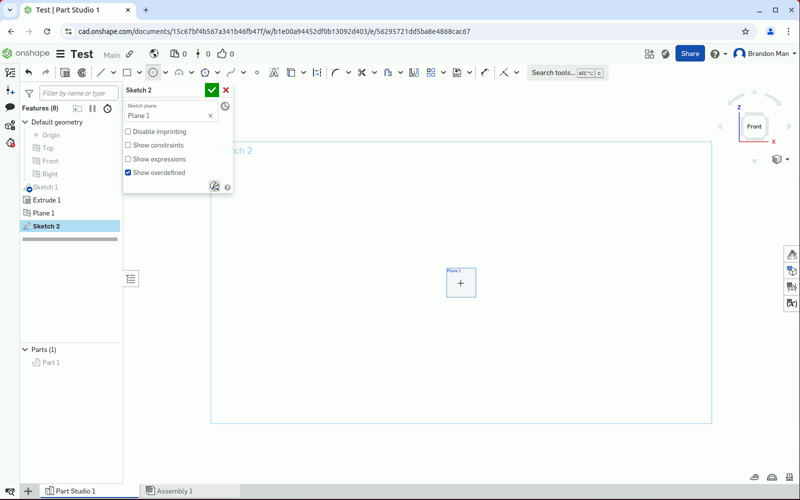
click(460, 282)
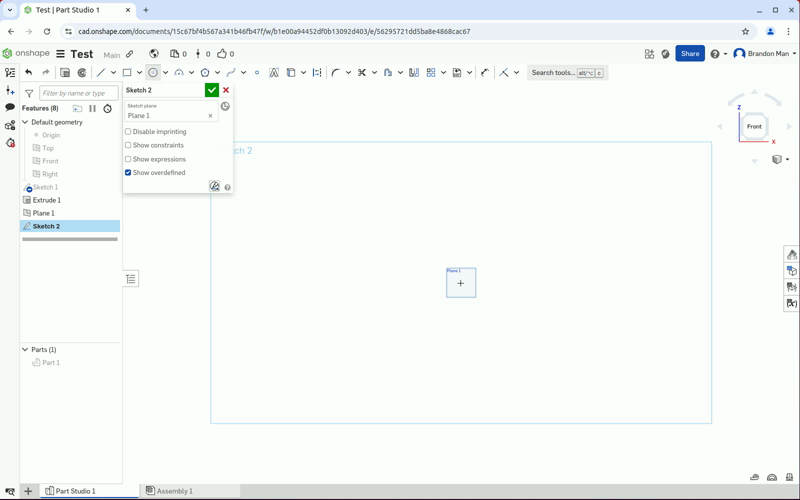
key_up(shift)
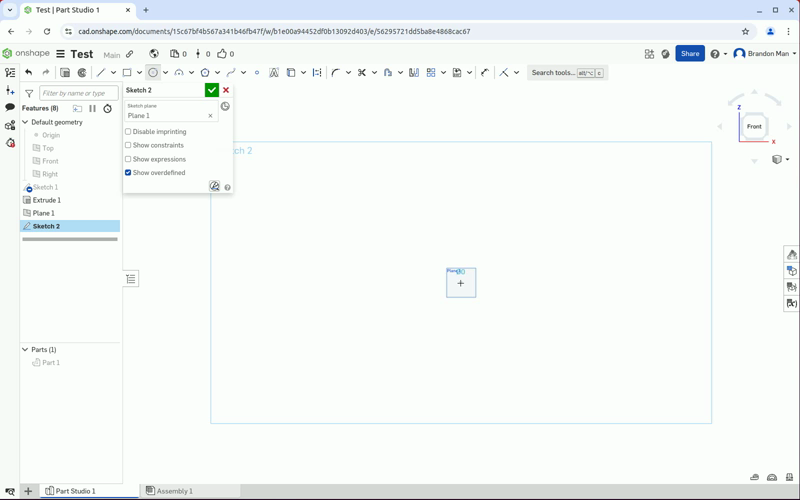
mouse_move(567, 282)
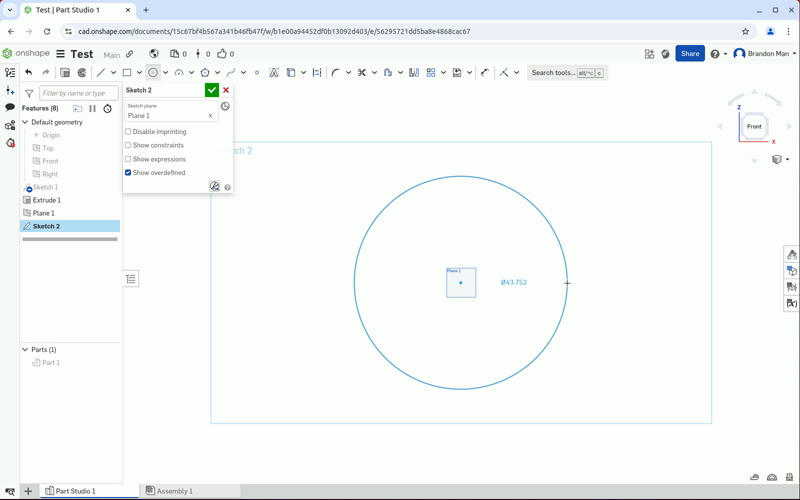
click(567, 282)
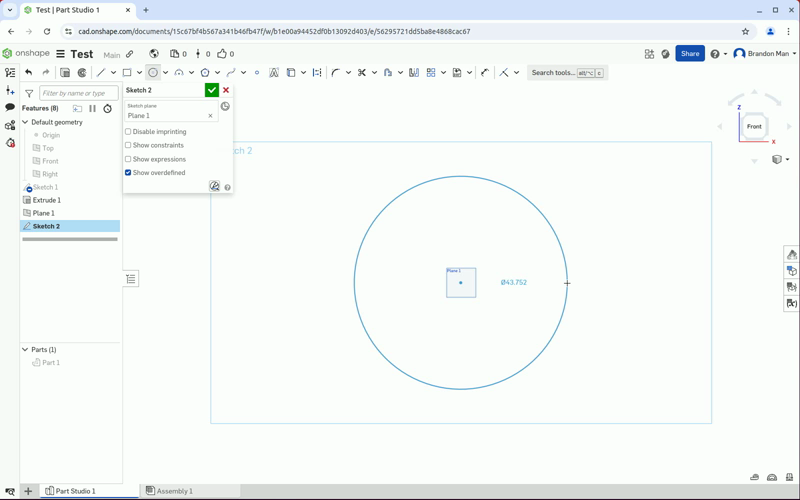
key(esc)
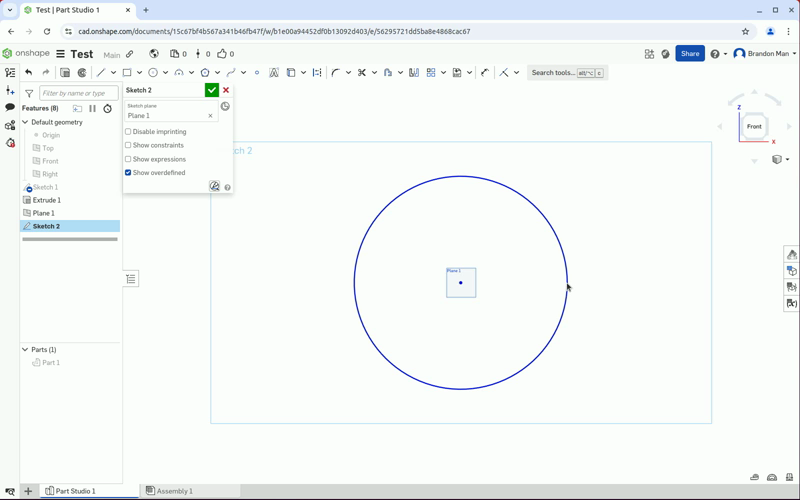
mouse_move(383, 290)
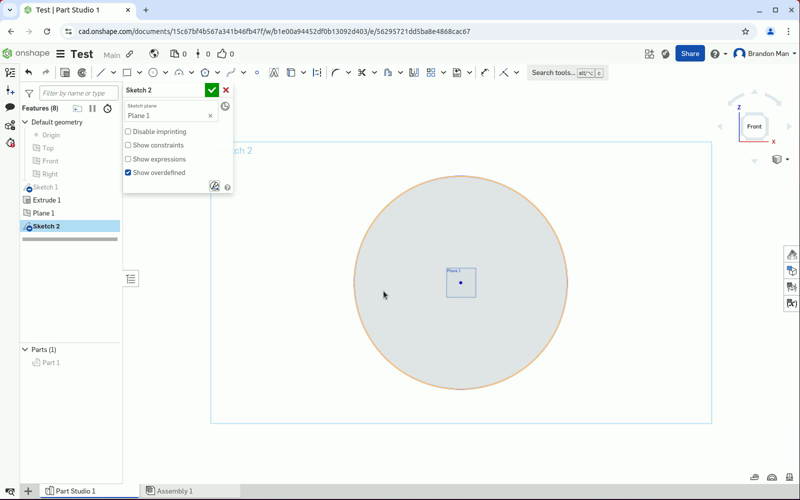
click(383, 290)
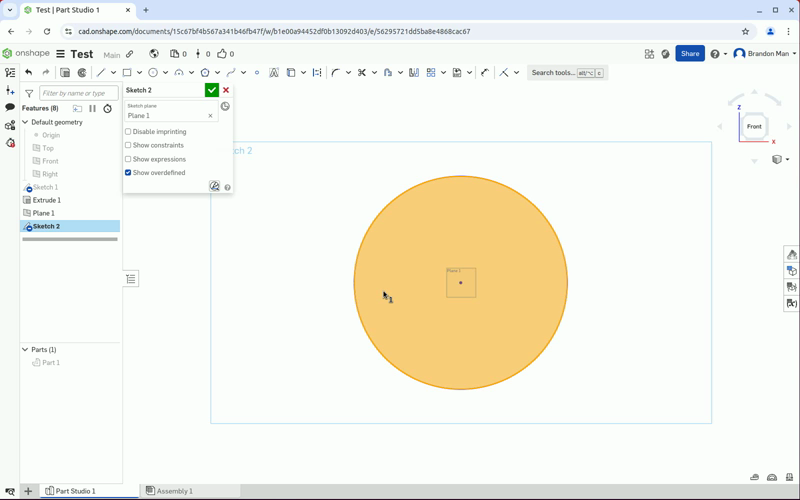
mouse_move(73, 352)
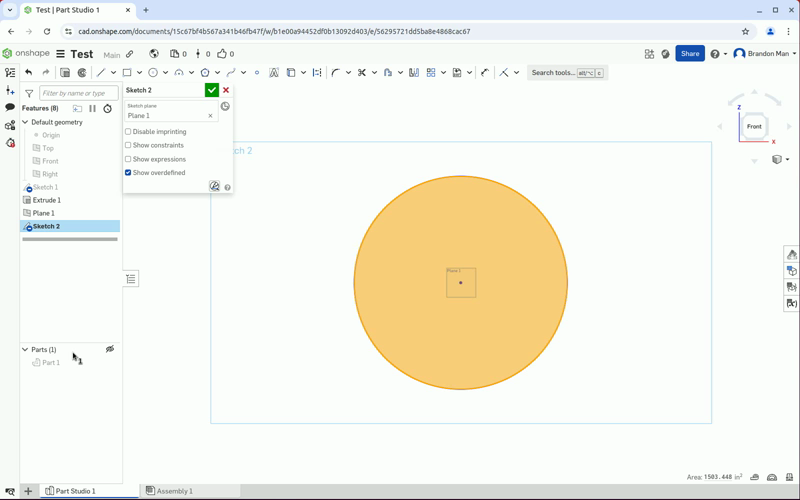
key(shift+y)
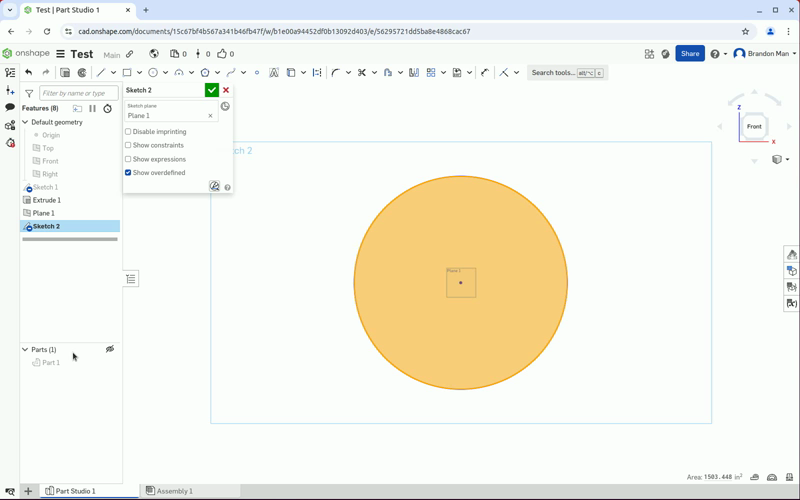
key(shift+e)
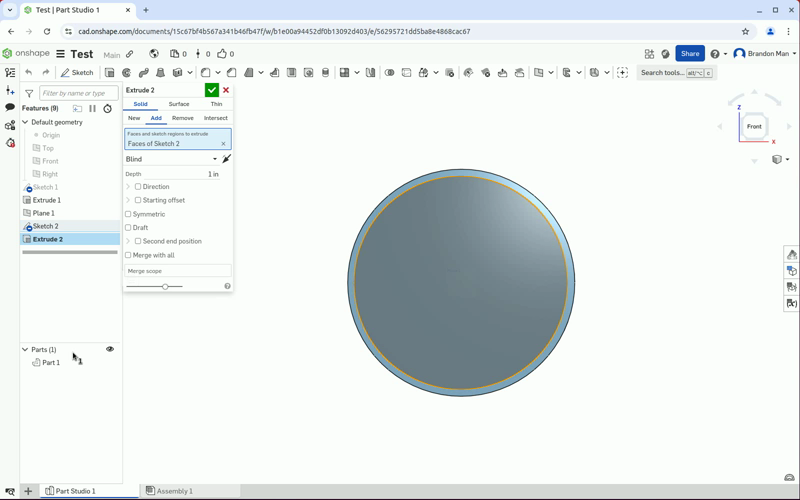
mouse_move(143, 106)
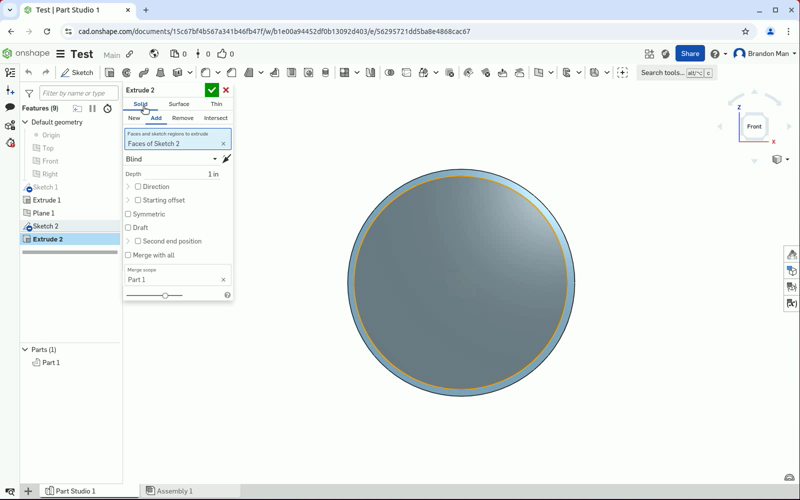
click(143, 106)
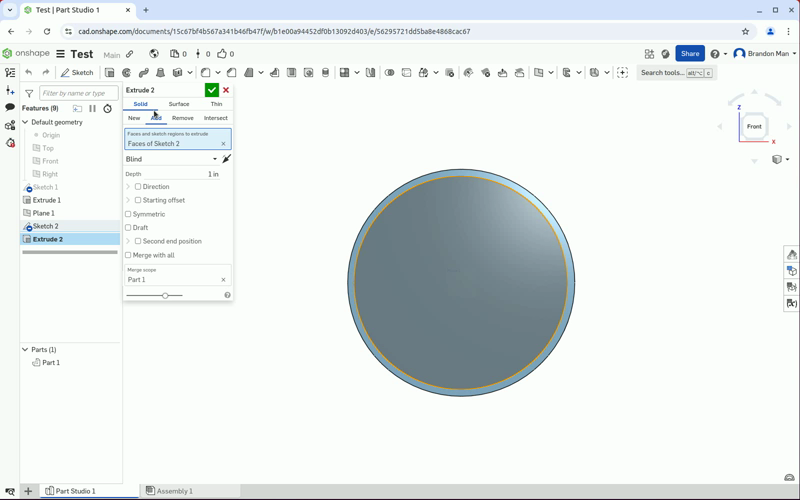
mouse_move(186, 120)
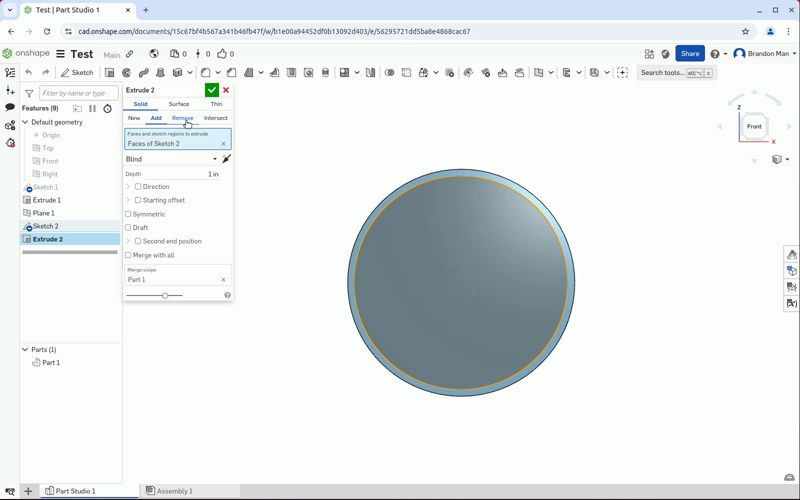
click(186, 120)
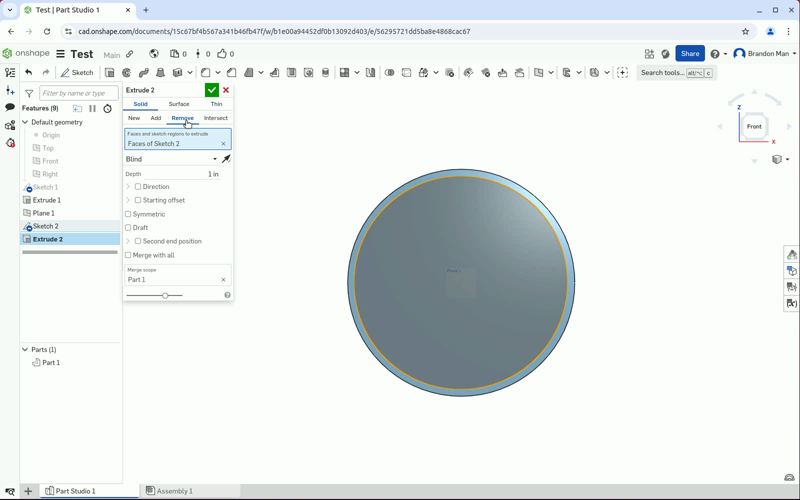
key(tab, 4)
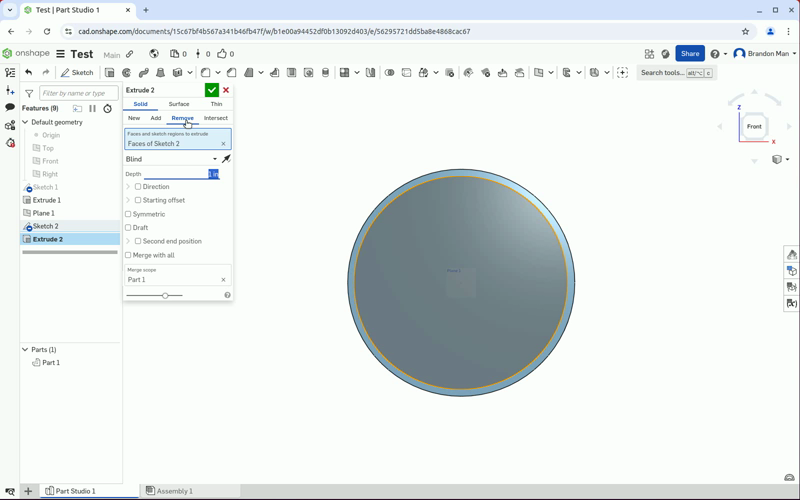
text(2.166)
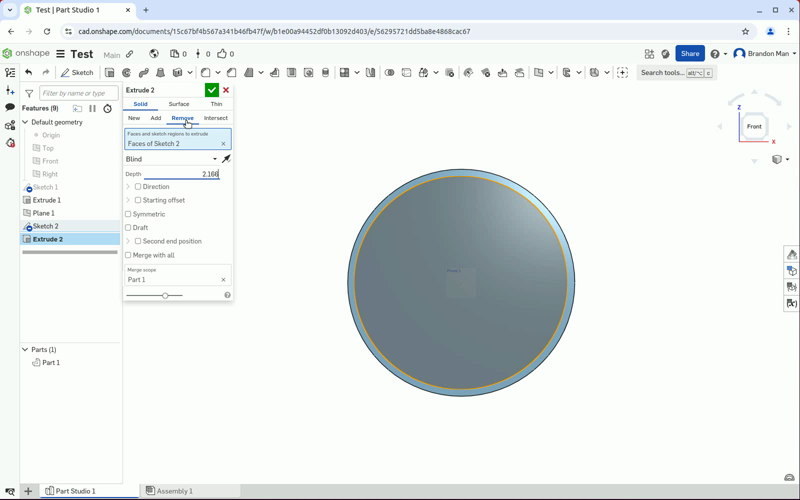
key(tab, 6)
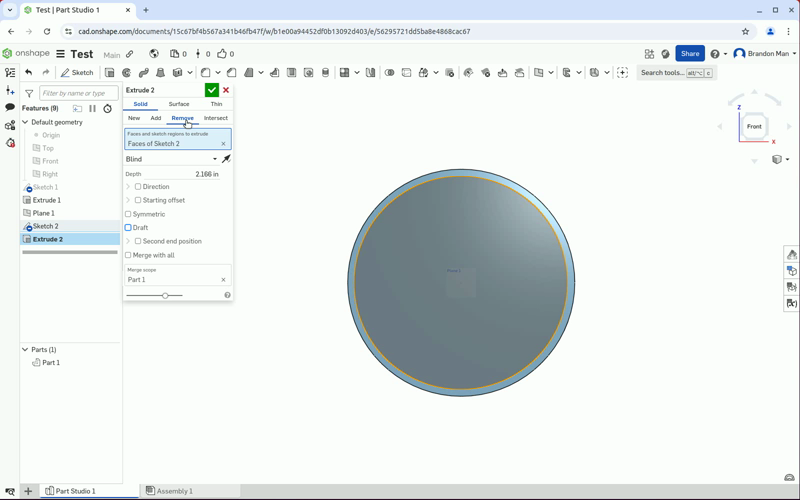
key(space)
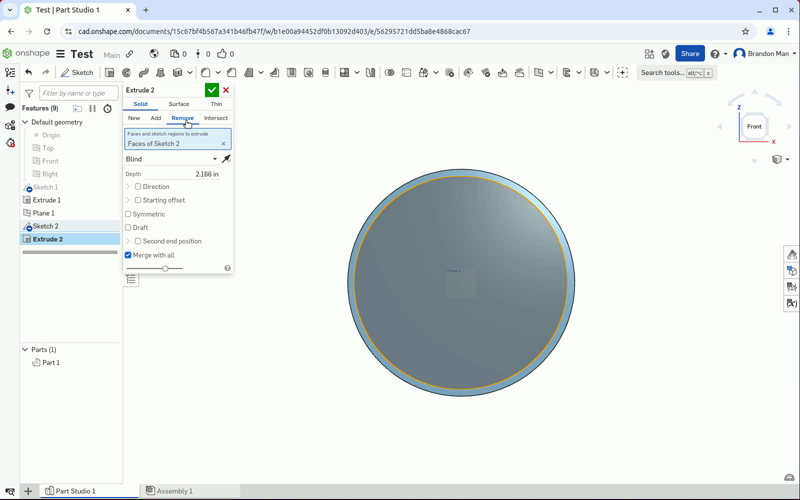
key(enter)
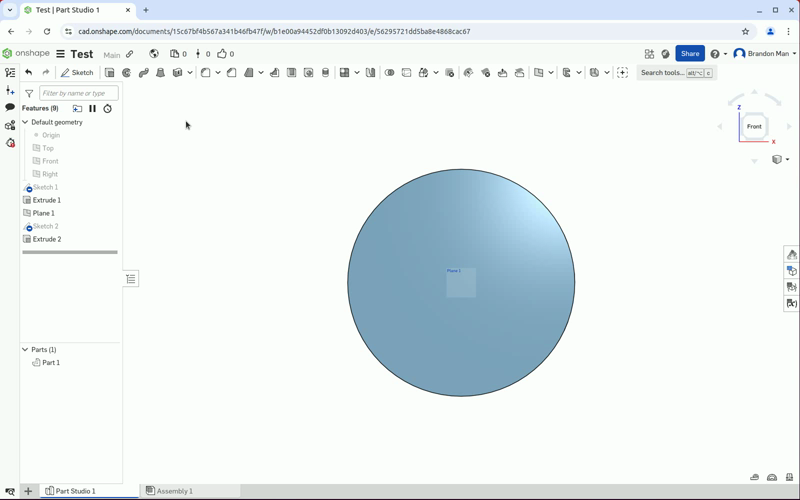
key(shift+h)
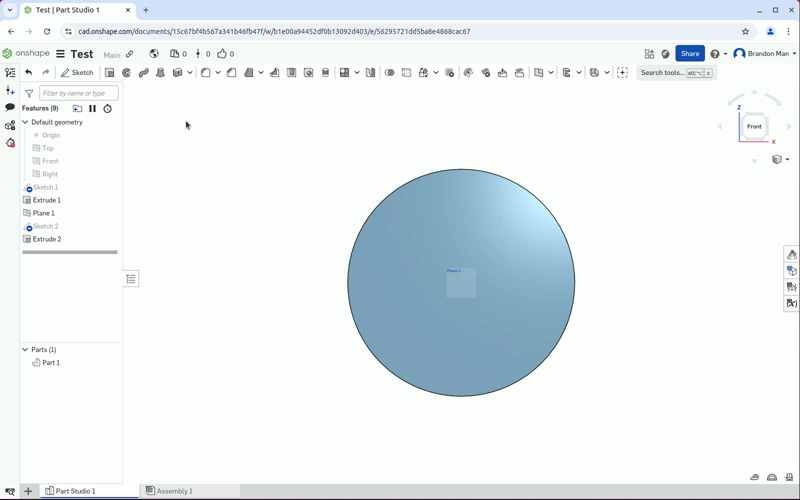
key(shift+h)
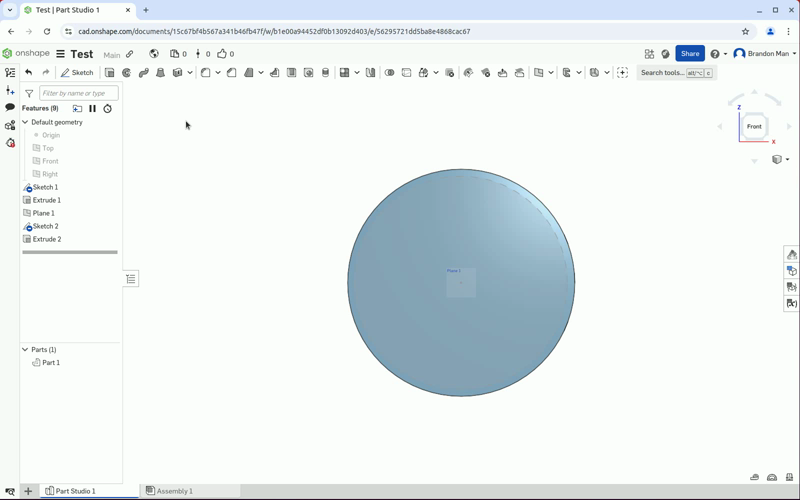
key(shift+7)
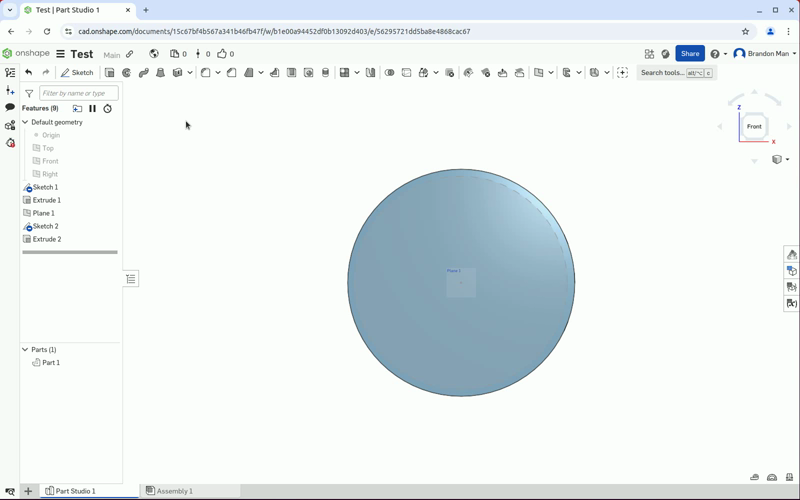
key(left, 2)
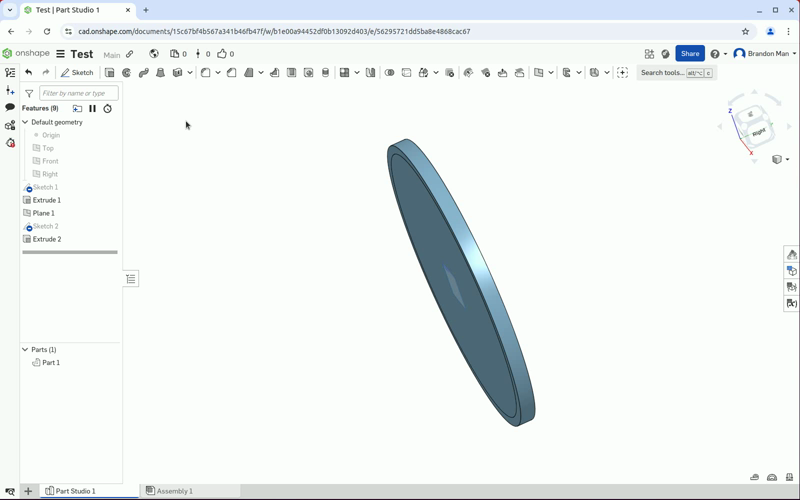
key(down, 2)
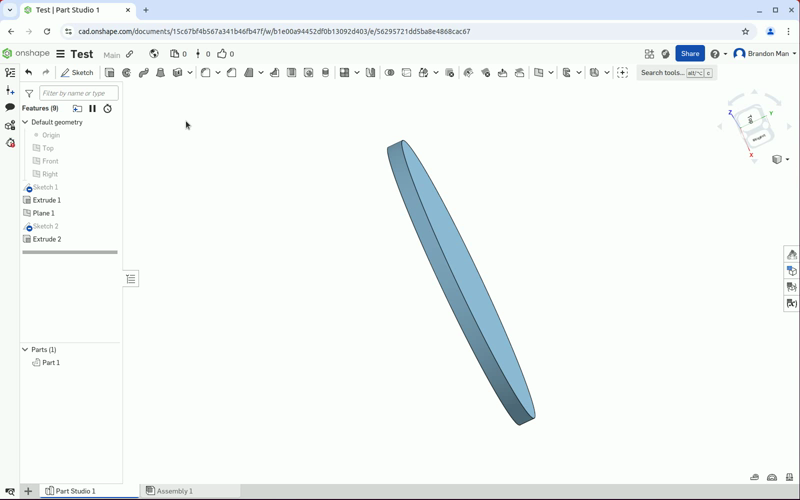
key(up, 2)
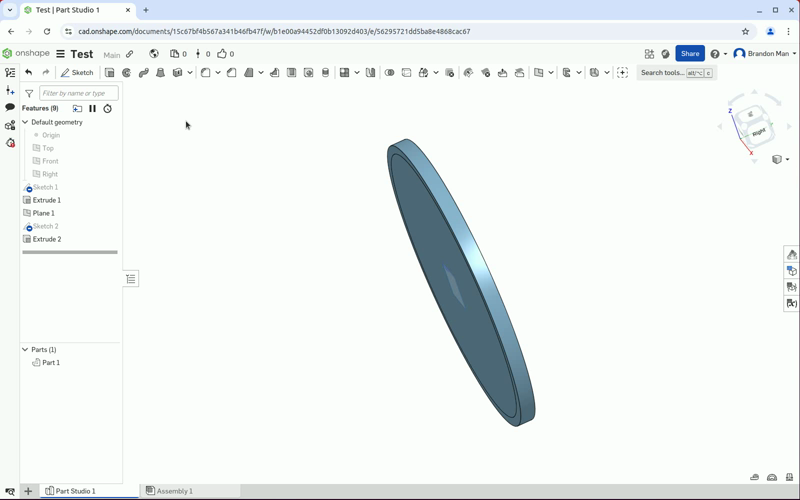
key(right, 2)
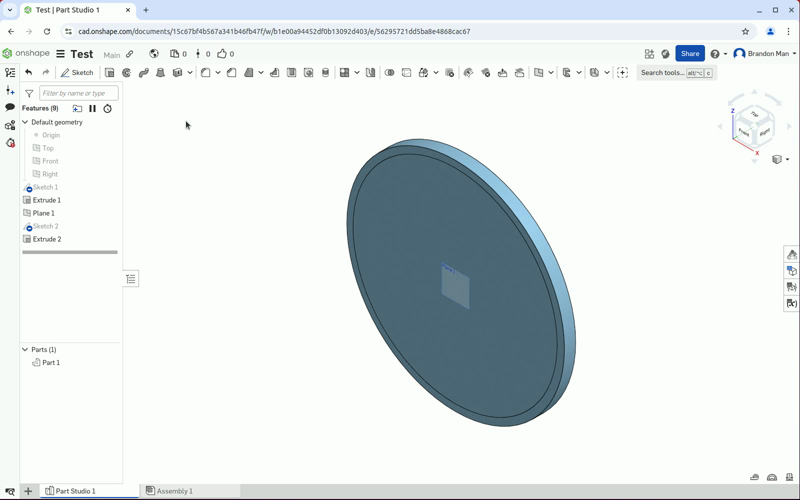
mouse_move(73, 189)
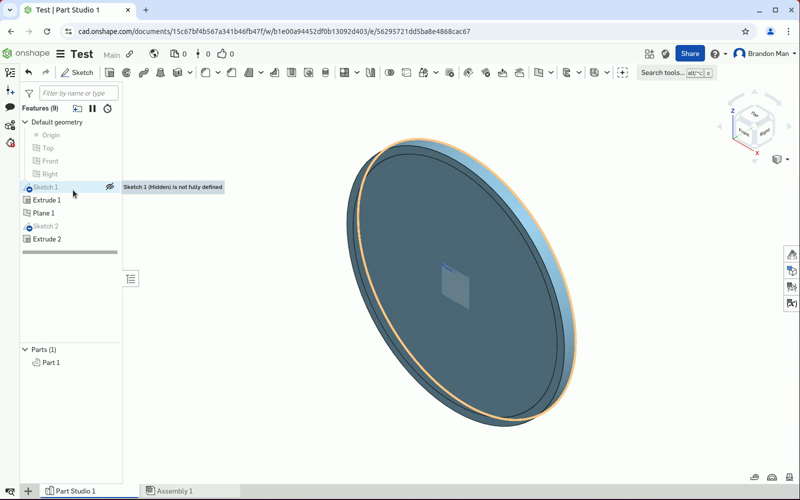
click(73, 189)